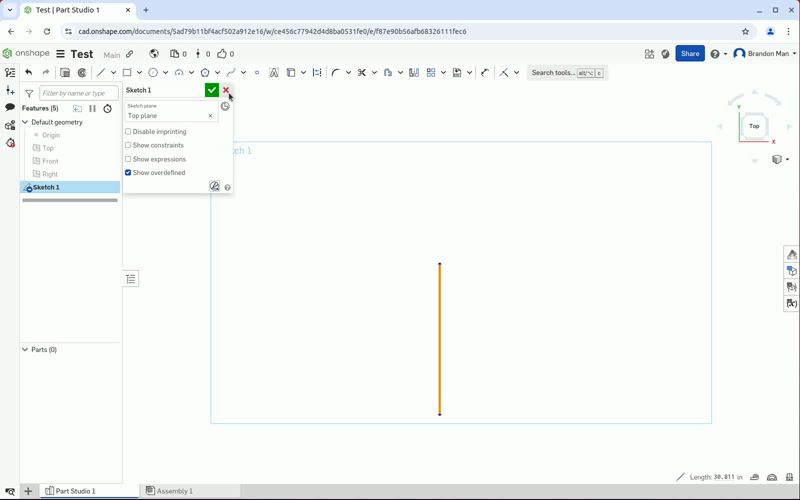
key(shift+h)
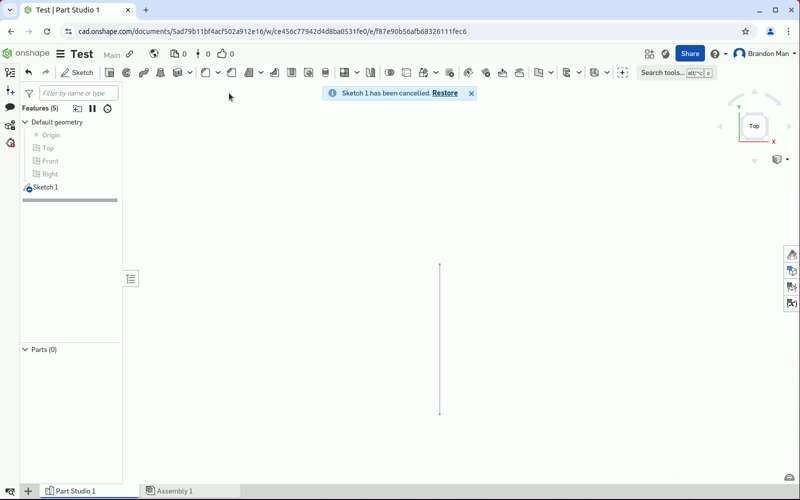
key(shift+s)
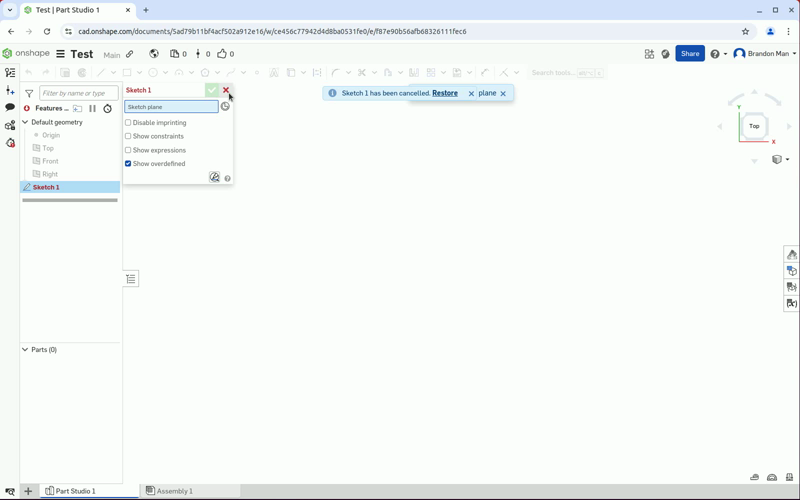
mouse_move(73, 150)
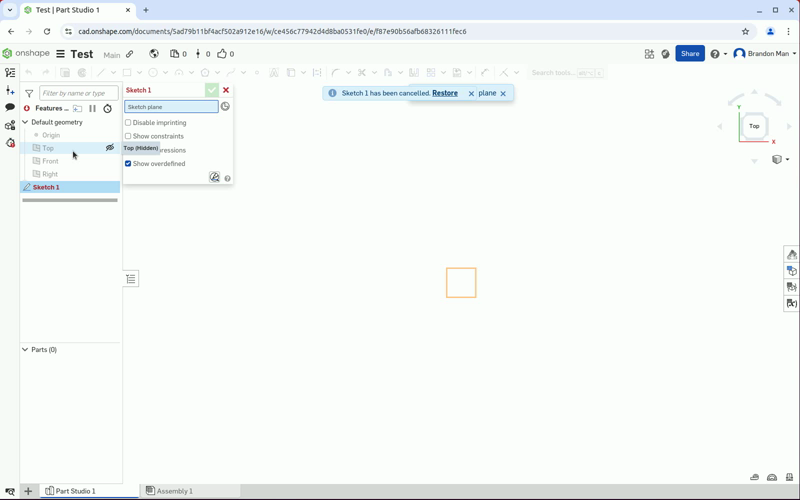
click(73, 150)
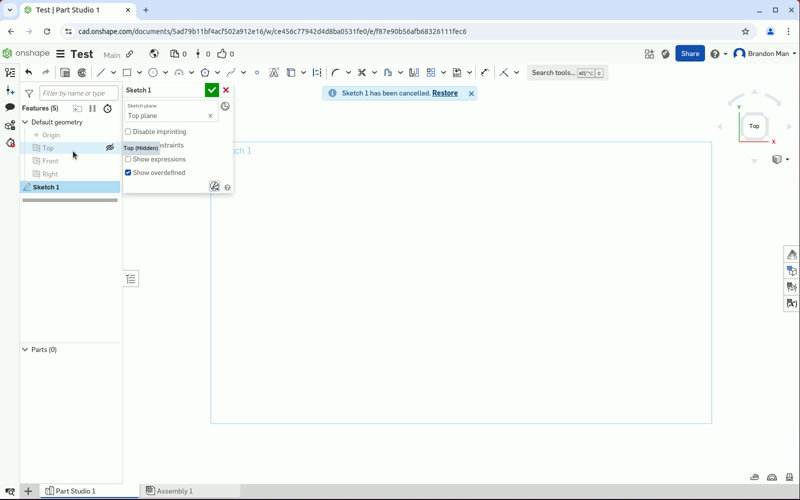
mouse_move(73, 352)
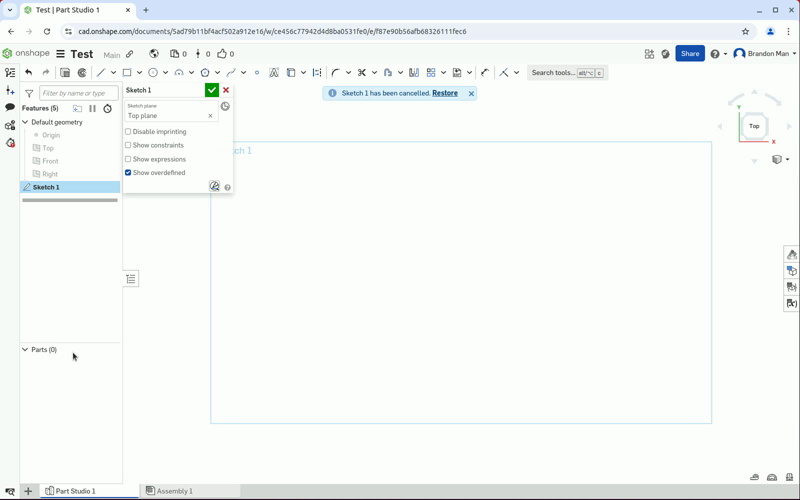
key(y)
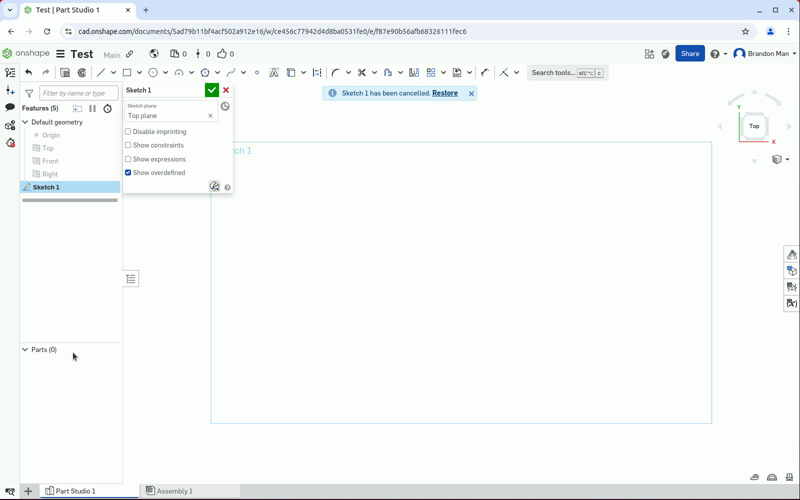
key(l)
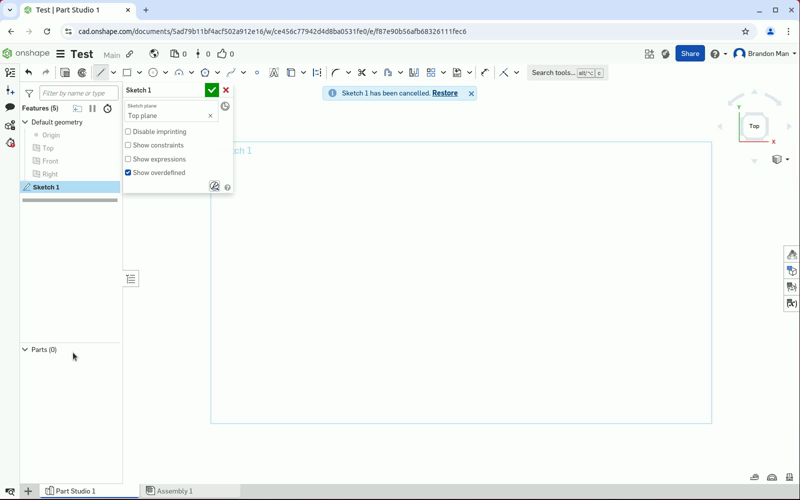
key_down(shift)
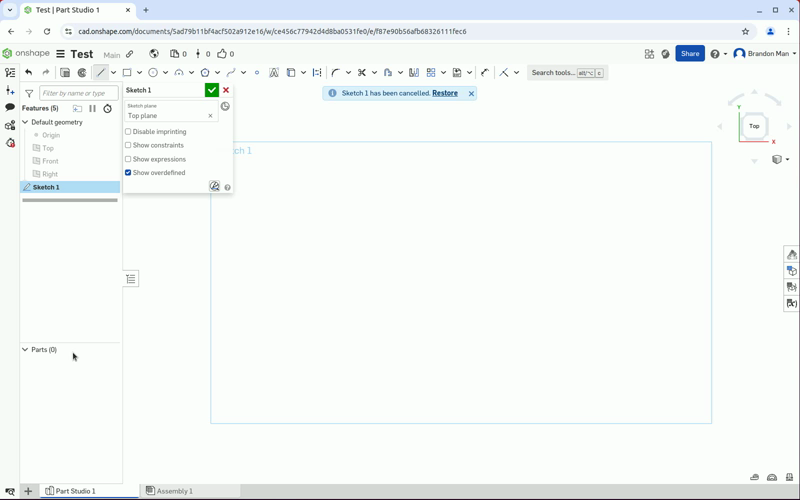
mouse_move(401, 341)
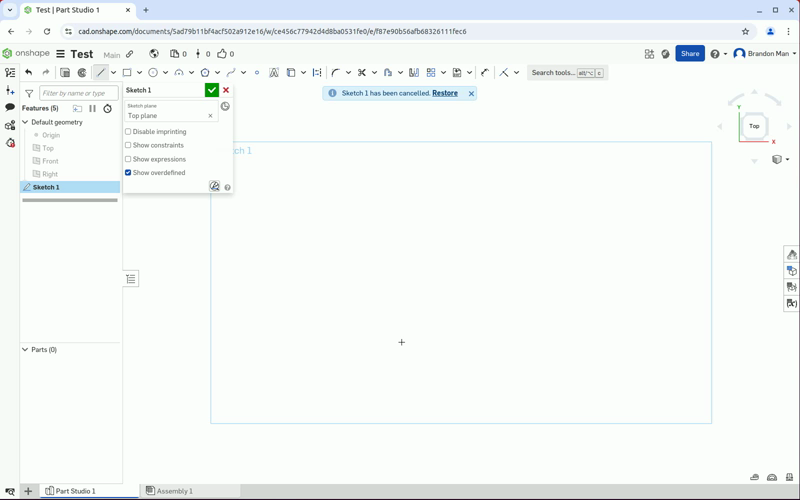
click(401, 341)
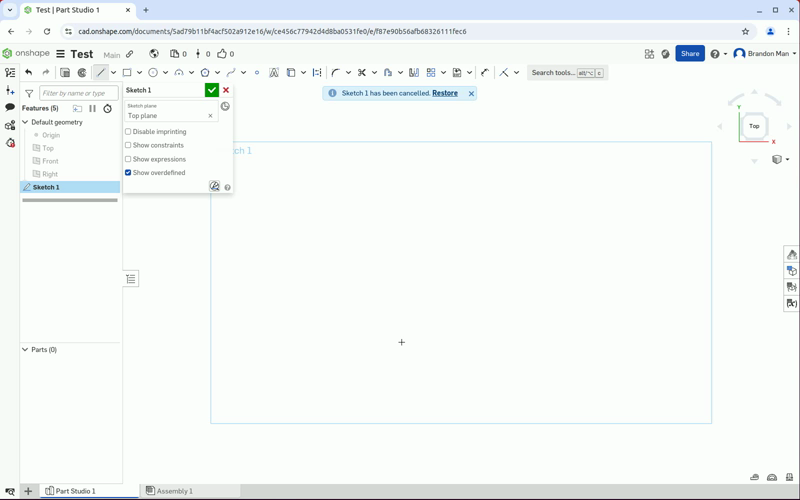
key_up(shift)
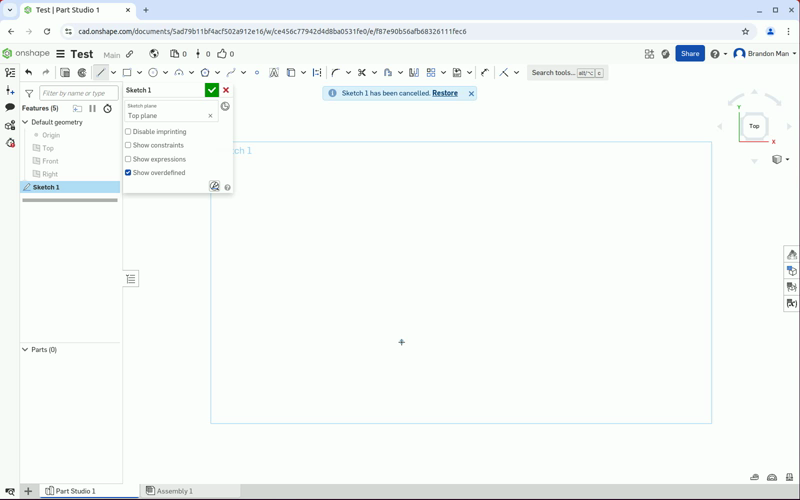
key_down(shift)
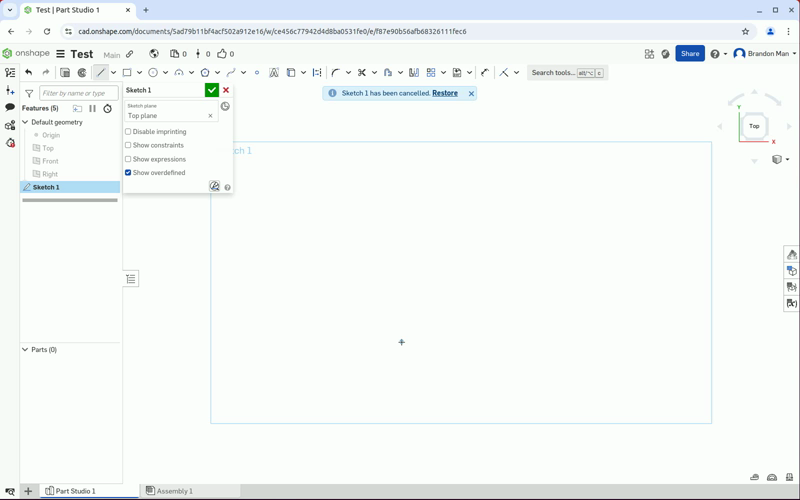
mouse_move(519, 341)
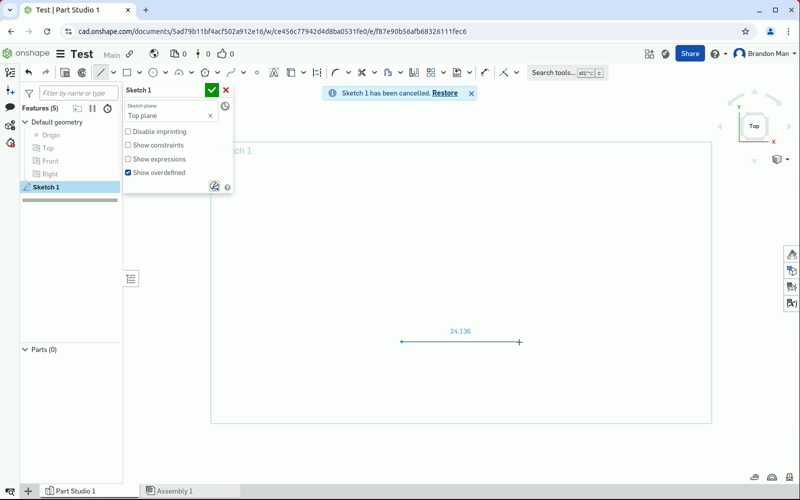
click(519, 341)
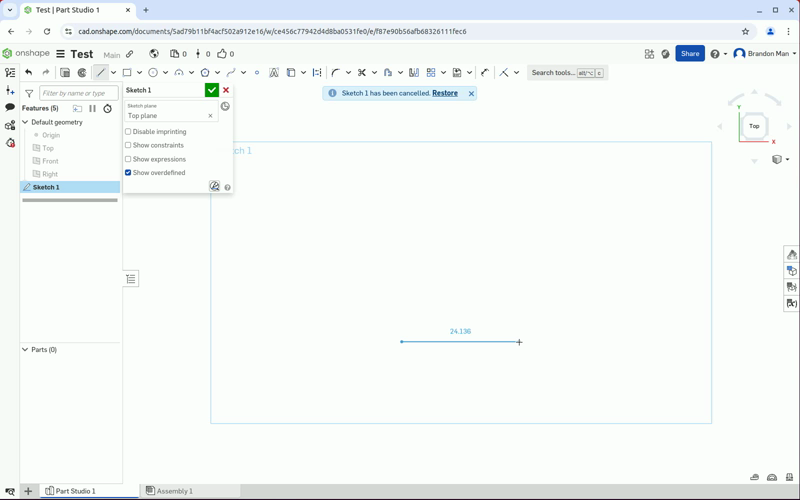
key_up(shift)
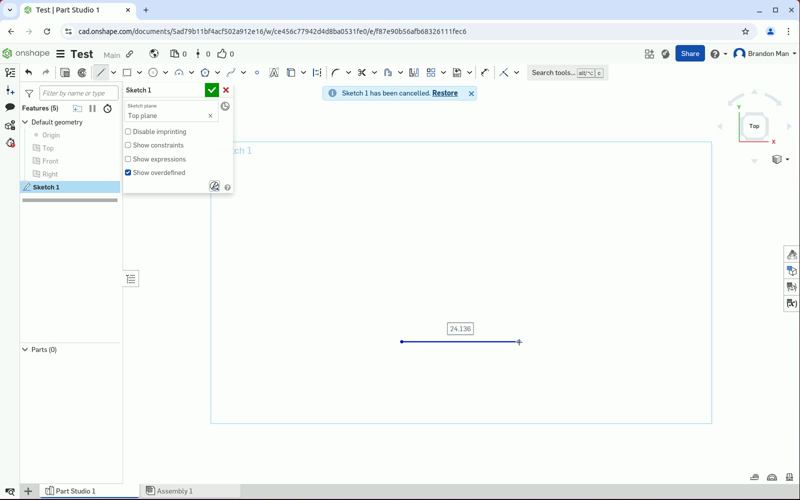
key_down(shift)
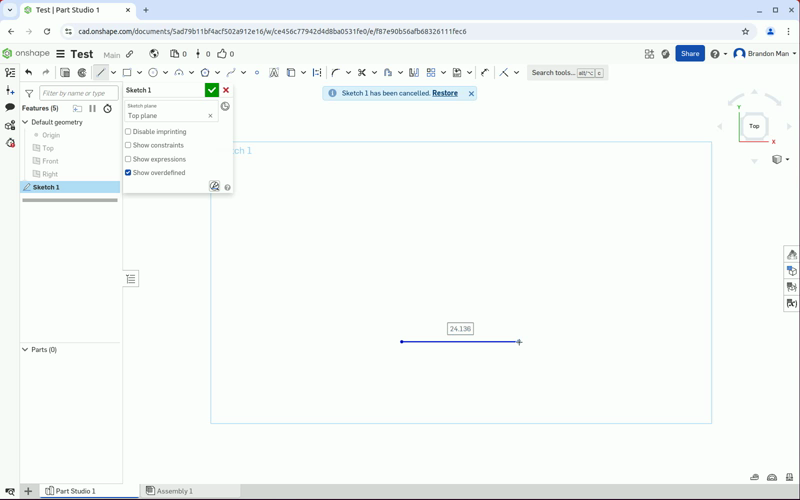
mouse_move(519, 224)
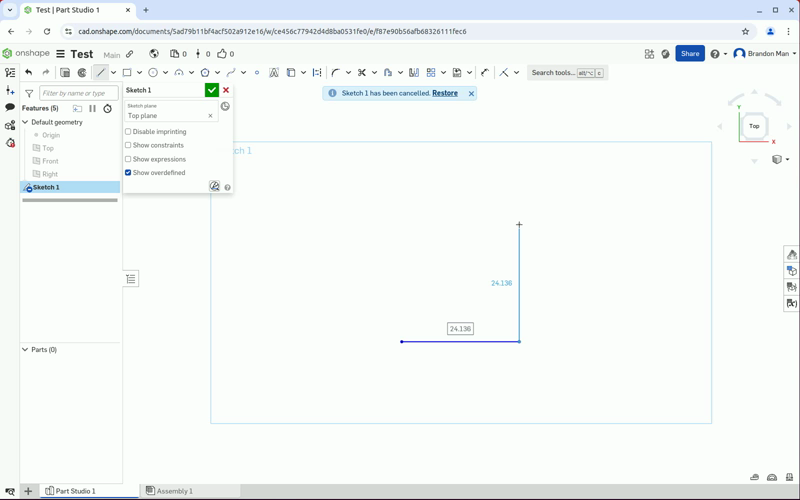
click(519, 224)
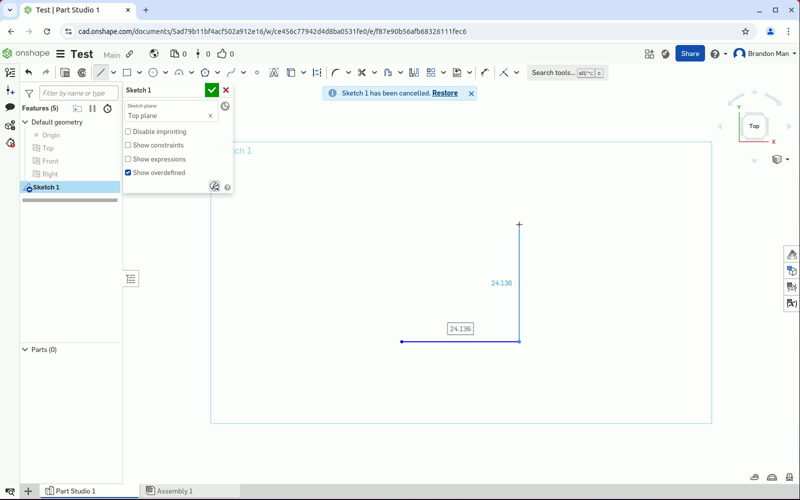
key_up(shift)
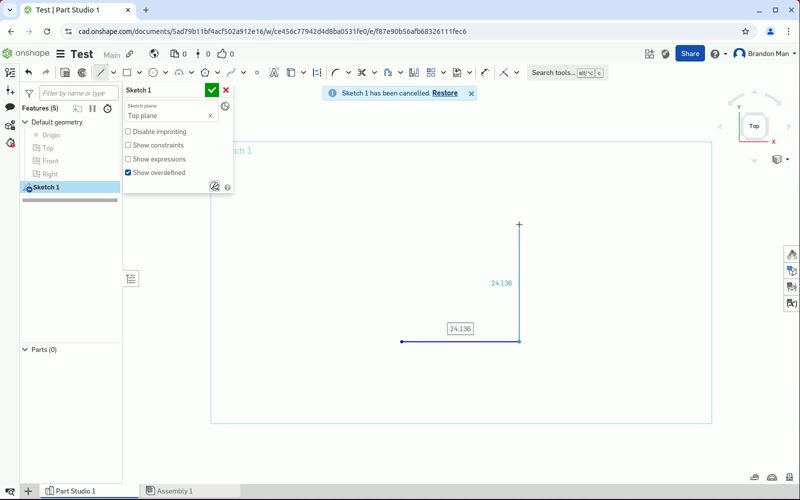
key_down(shift)
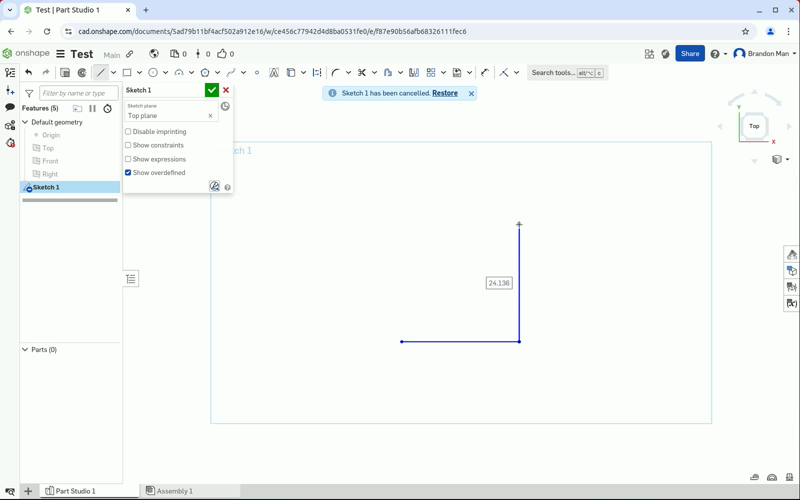
mouse_move(401, 224)
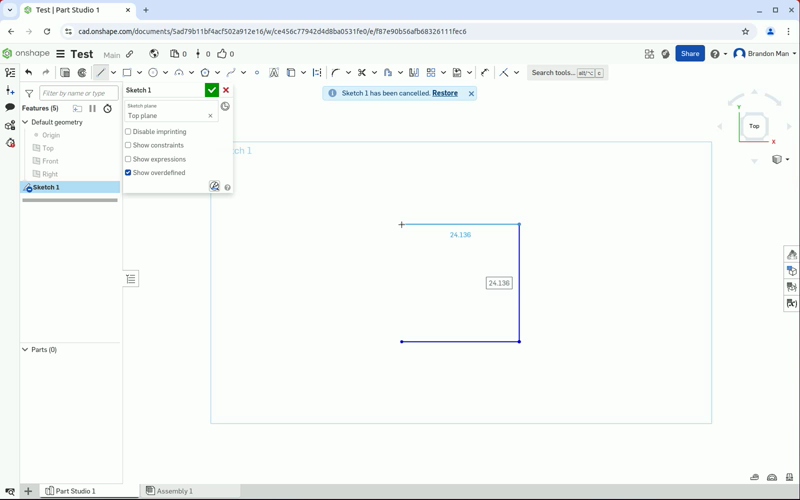
click(401, 224)
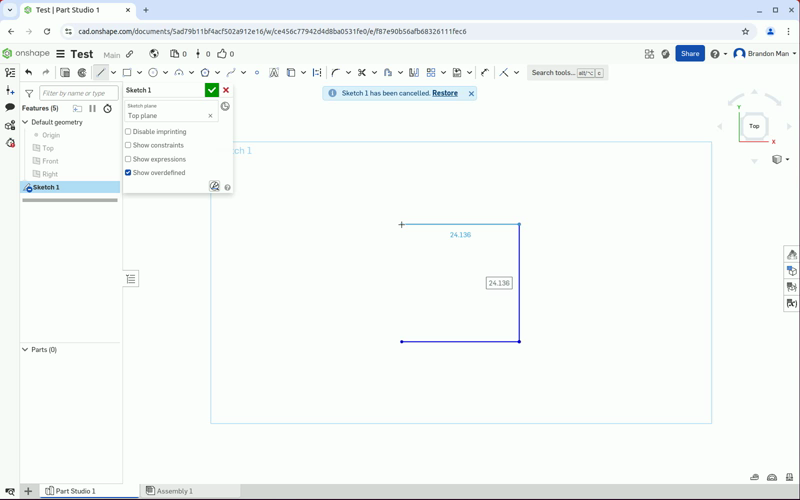
key_up(shift)
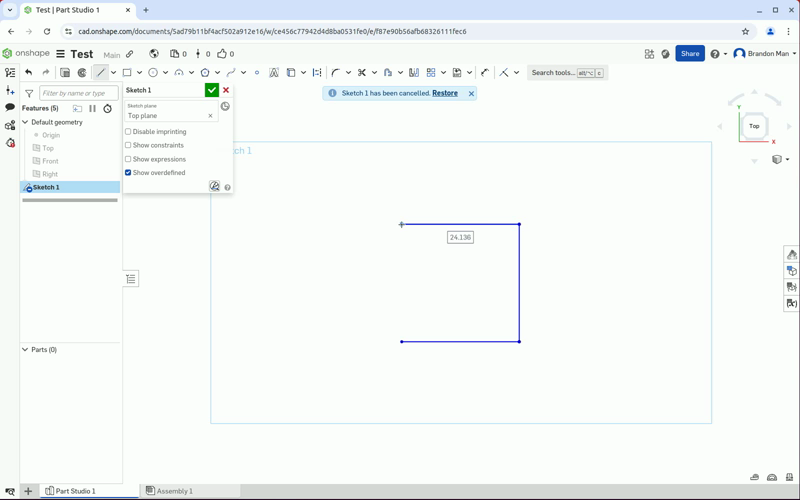
key_down(shift)
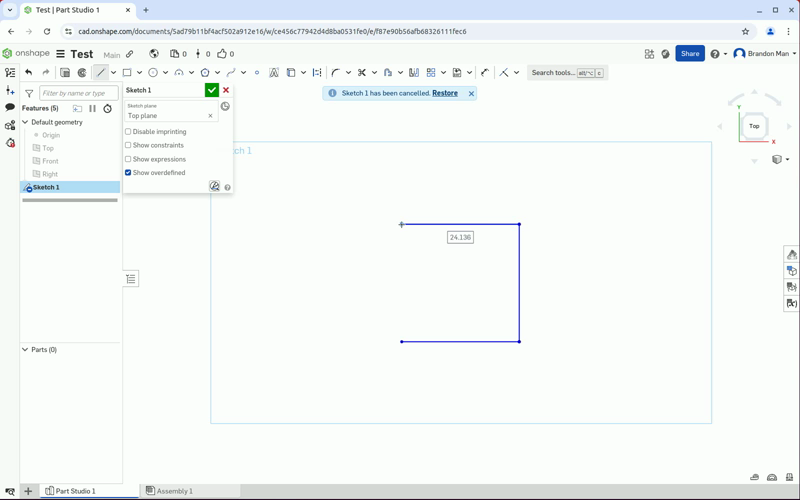
mouse_move(401, 341)
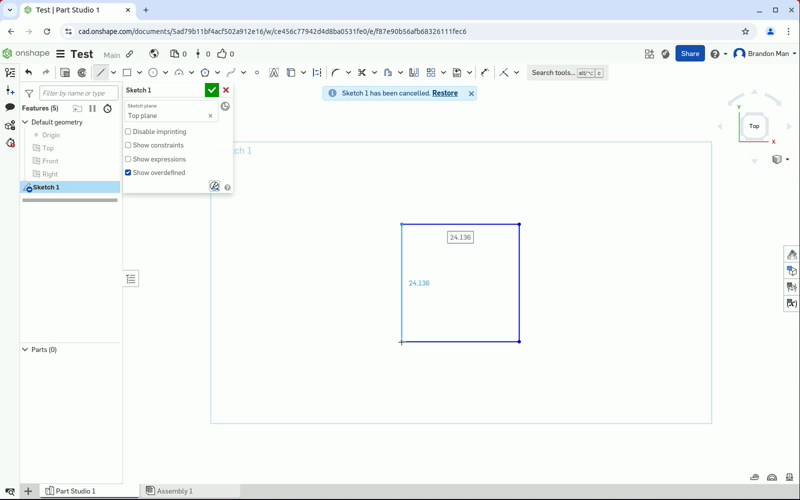
key_up(shift)
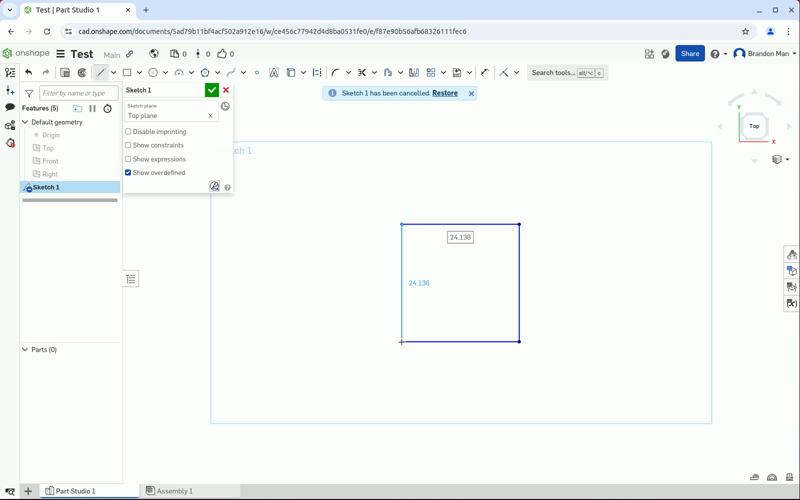
click(401, 341)
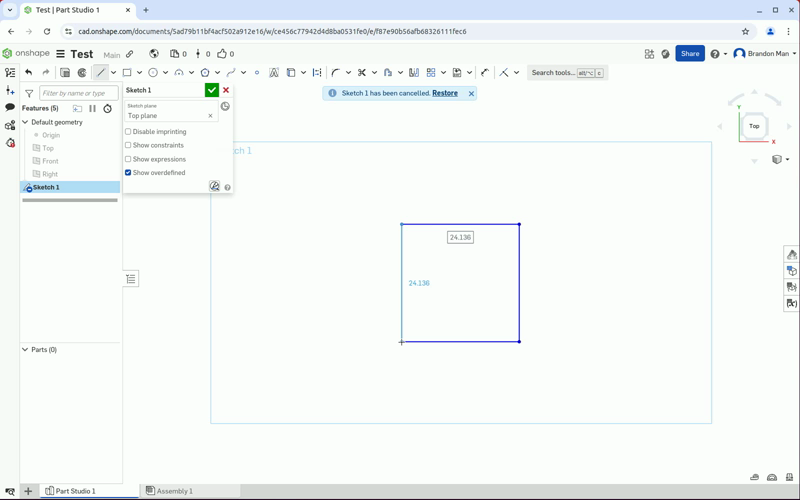
key(esc)
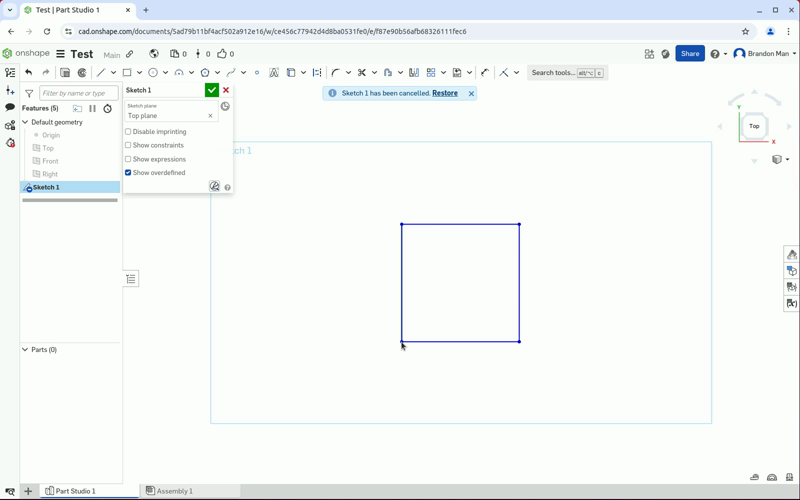
mouse_move(459, 254)
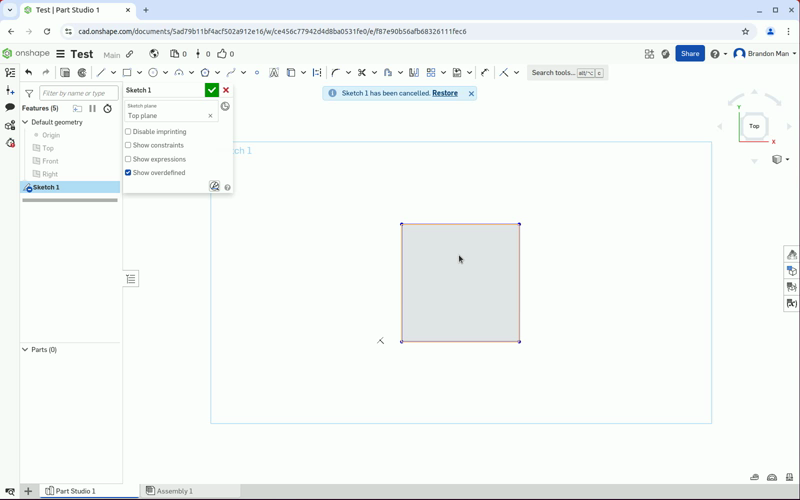
click(459, 254)
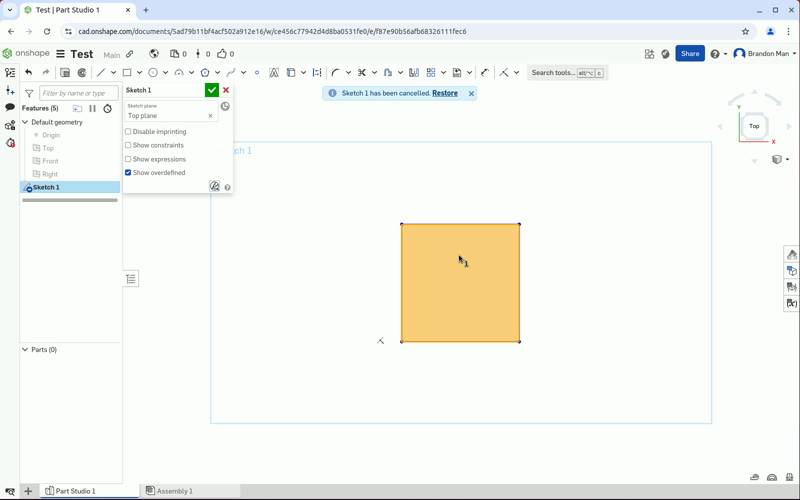
mouse_move(73, 352)
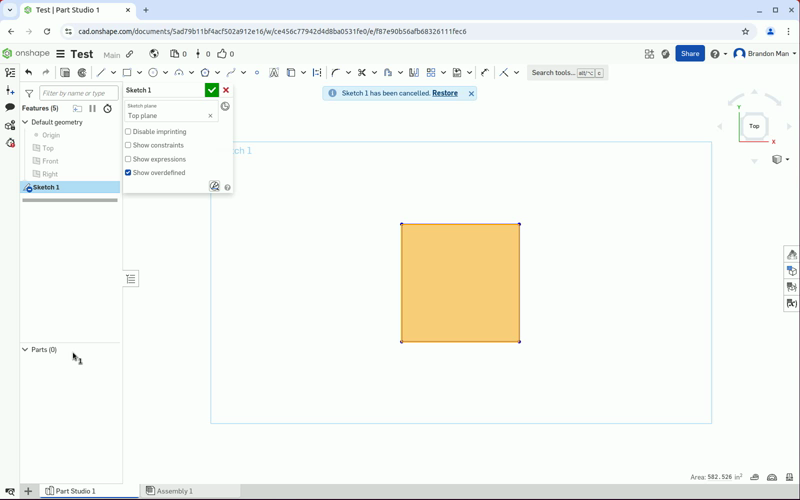
key(shift+y)
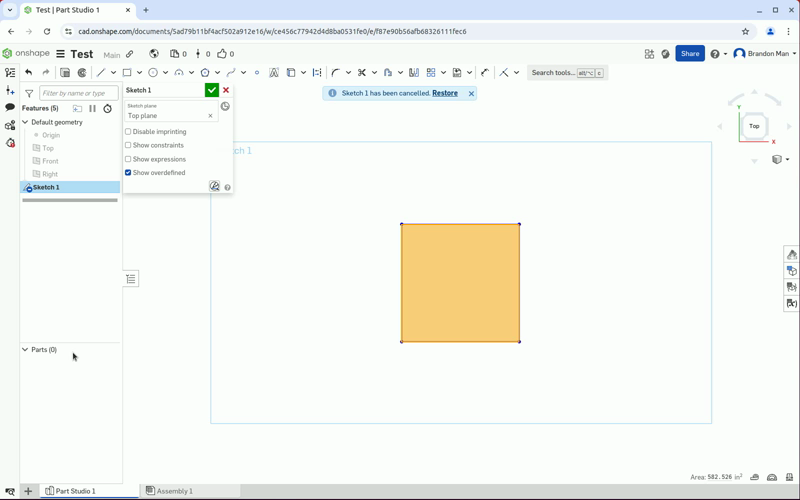
key(shift+e)
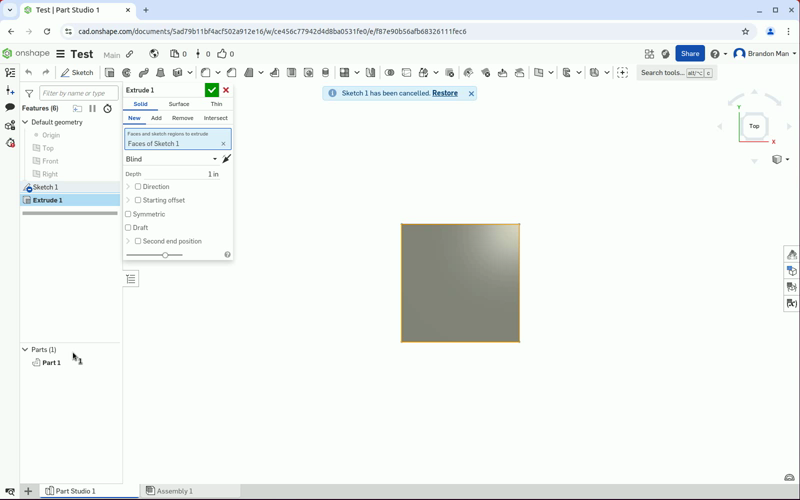
mouse_move(143, 106)
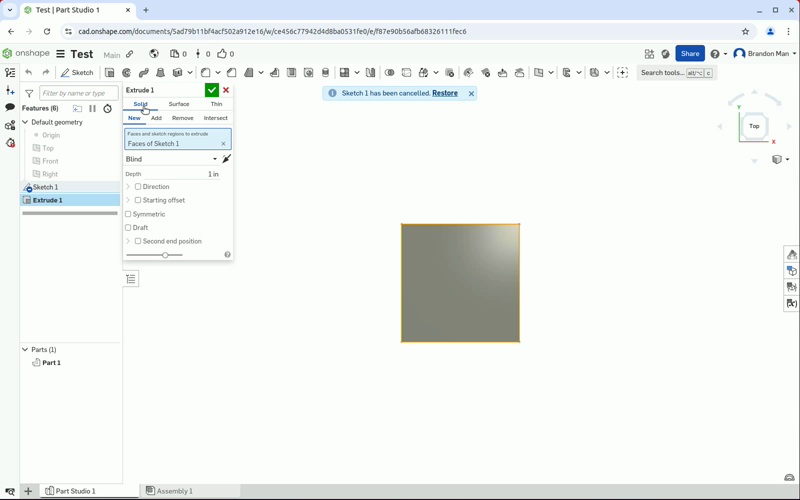
click(143, 106)
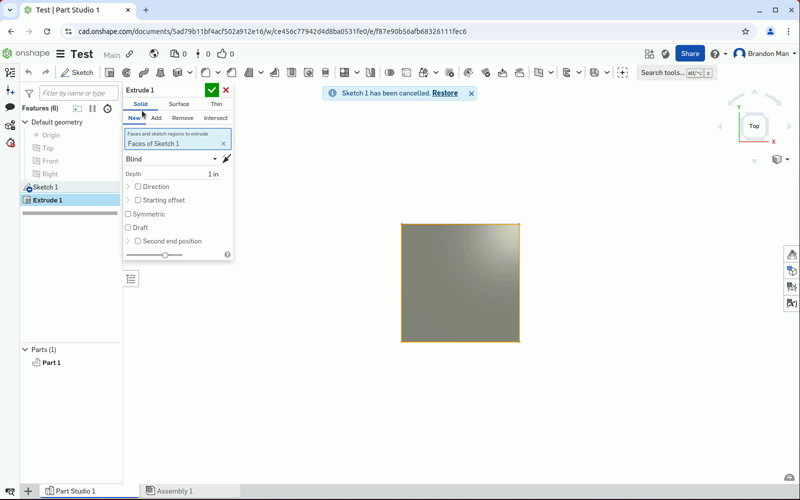
mouse_move(137, 120)
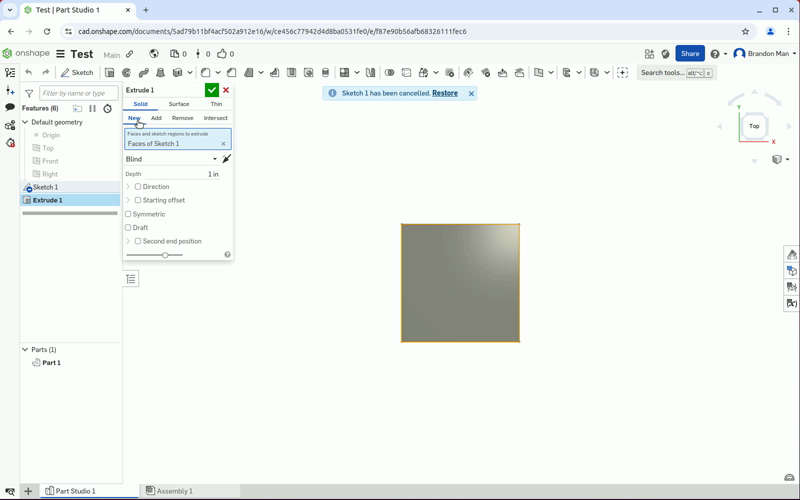
click(137, 120)
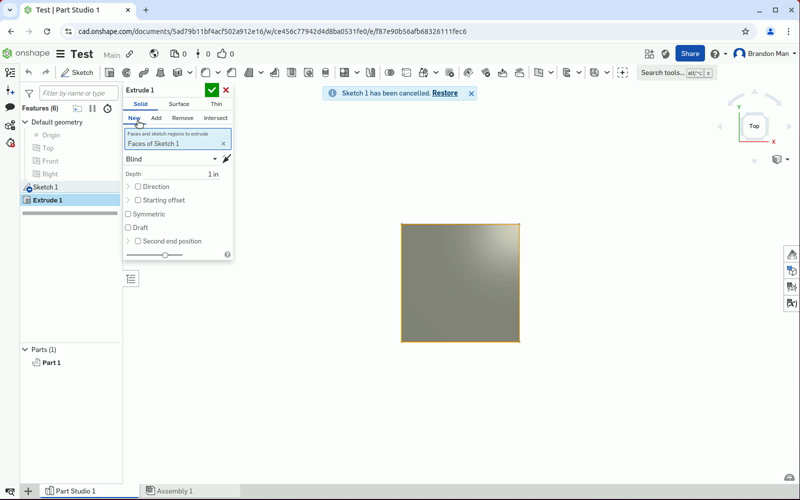
key(tab, 4)
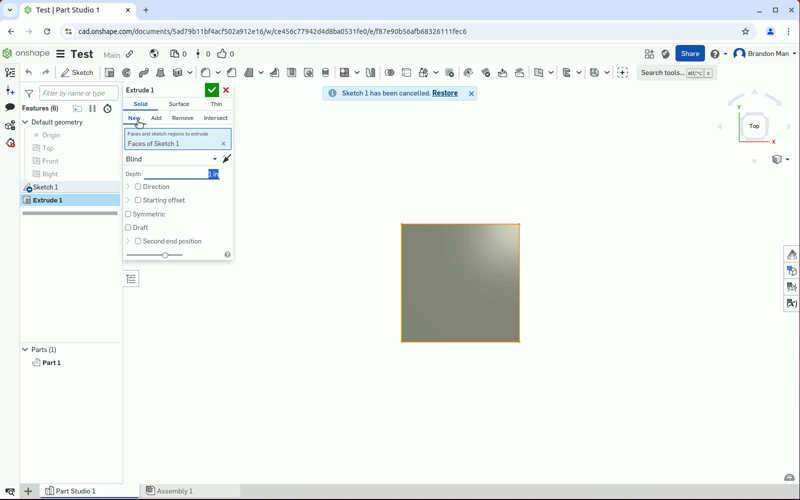
text(-23.108)
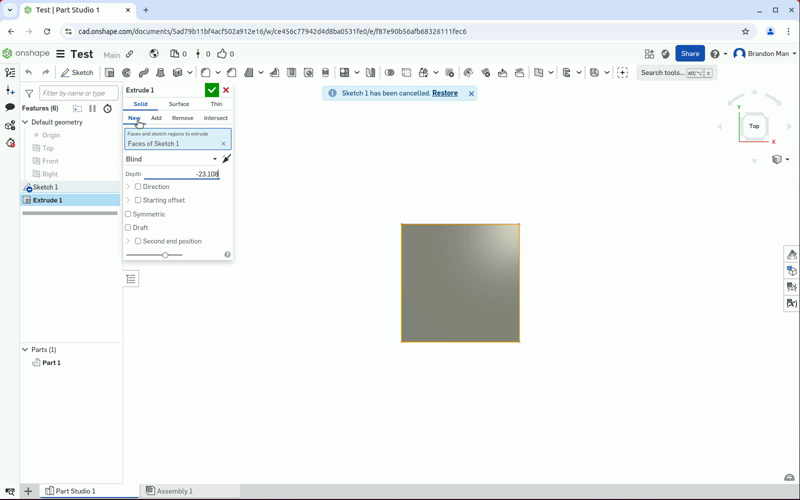
key(enter)
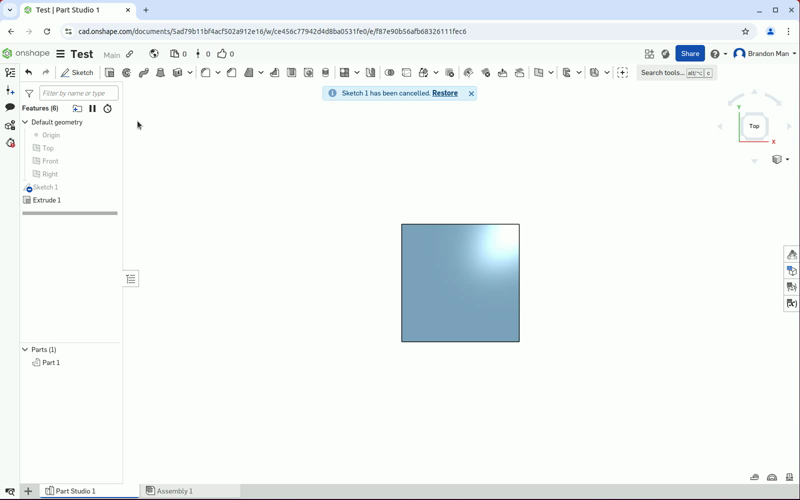
key(shift+h)
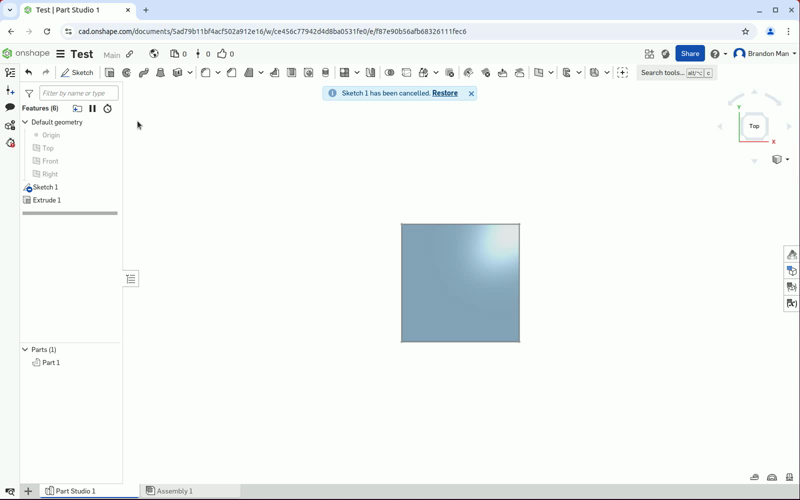
key(shift+h)
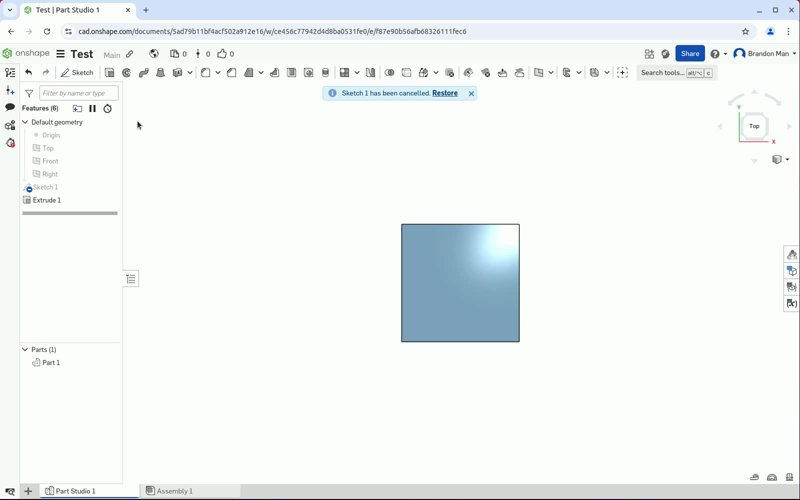
mouse_move(73, 189)
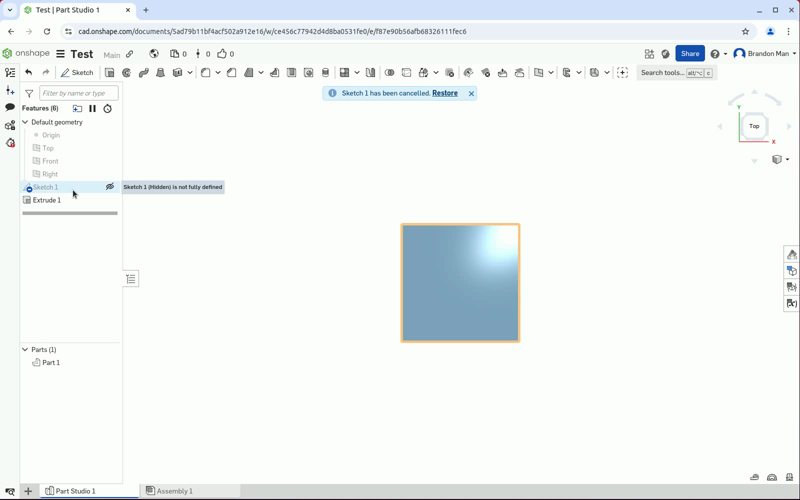
click(73, 189)
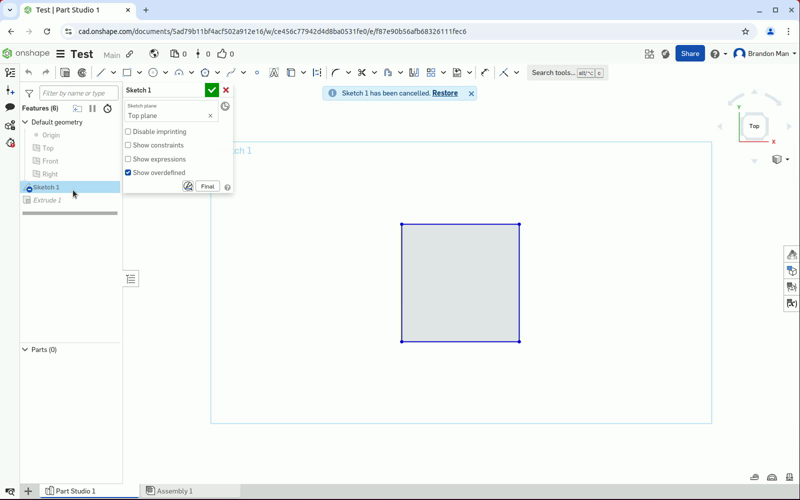
mouse_move(229, 92)
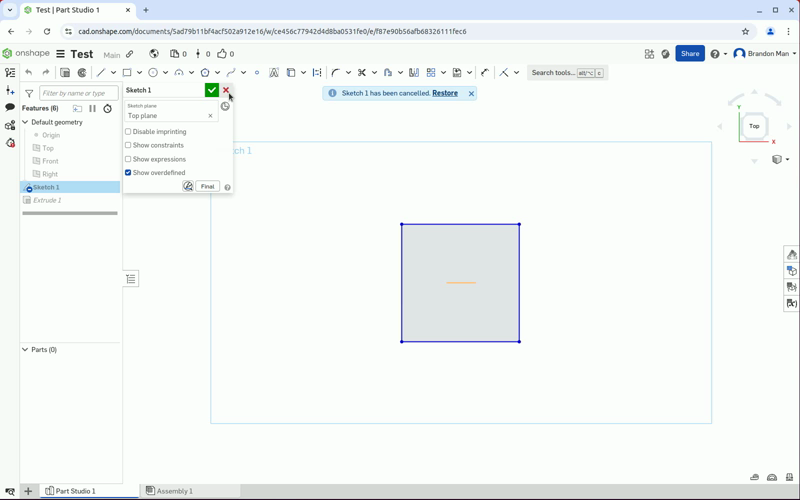
click(229, 92)
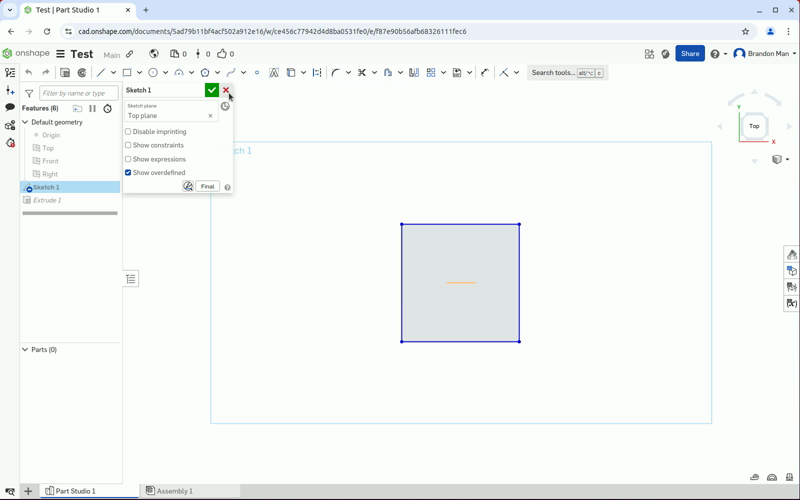
key(shift+s)
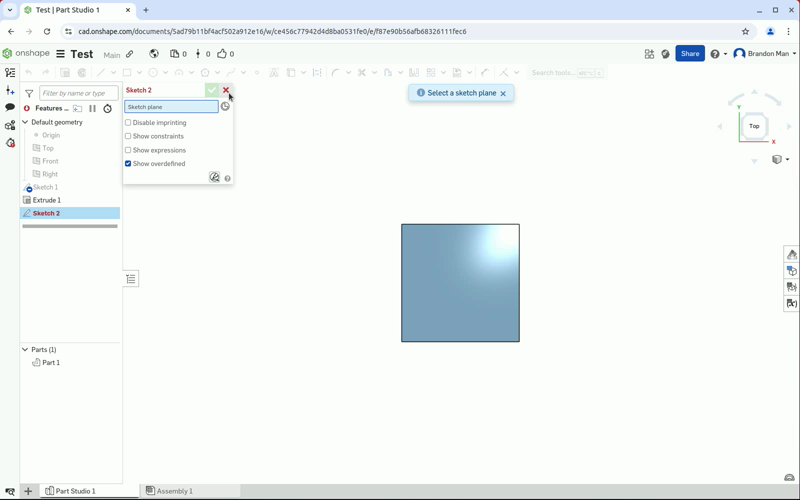
mouse_move(73, 150)
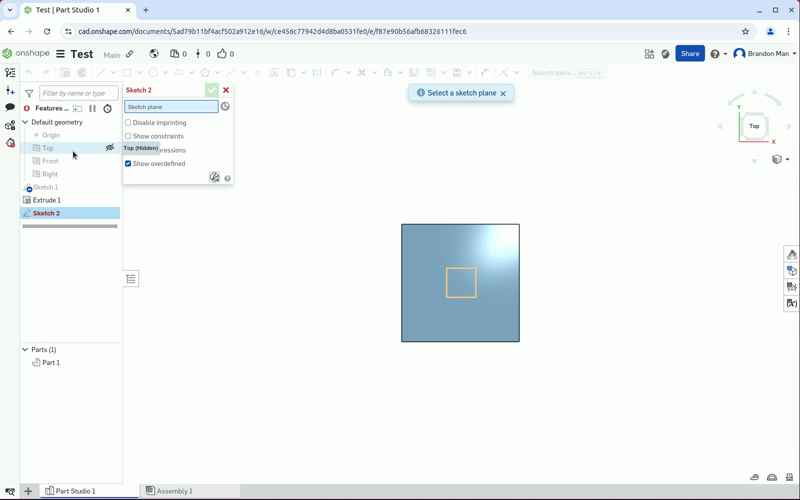
click(73, 150)
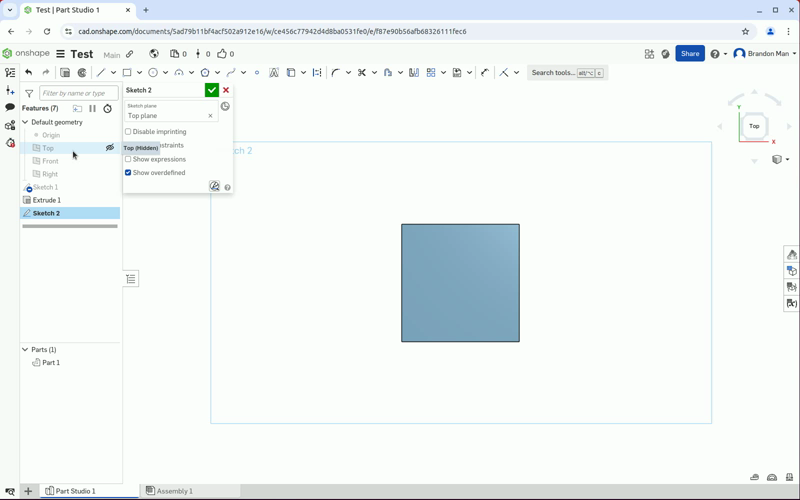
mouse_move(73, 352)
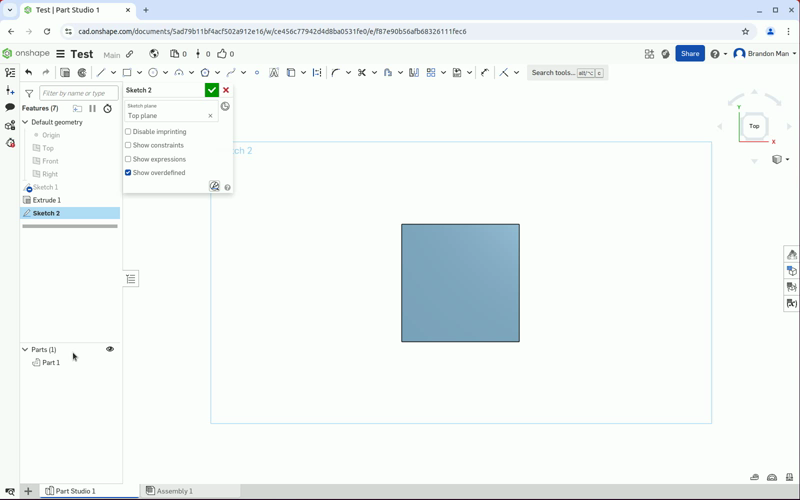
key(y)
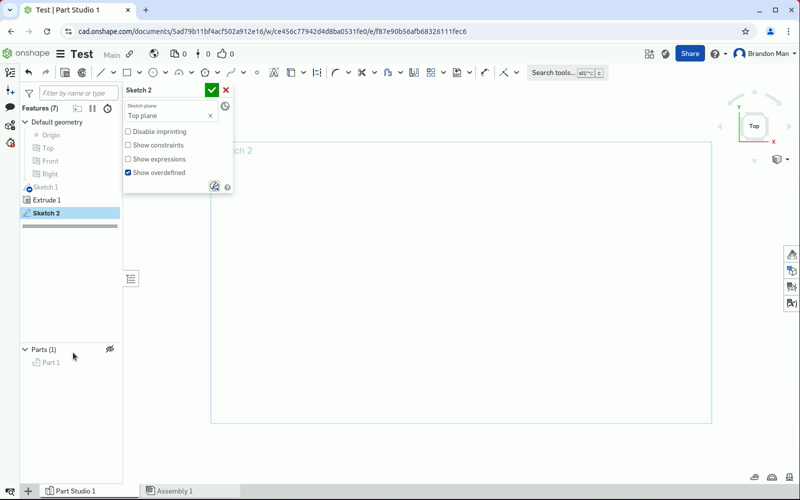
key(c)
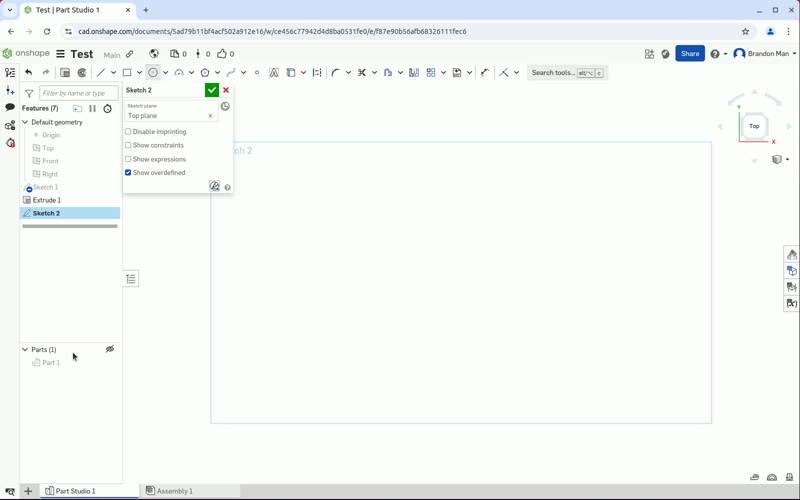
key_down(shift)
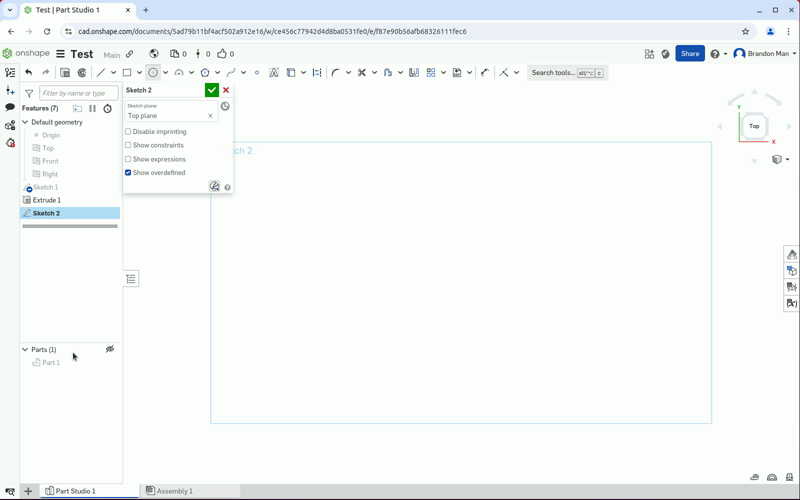
mouse_move(461, 282)
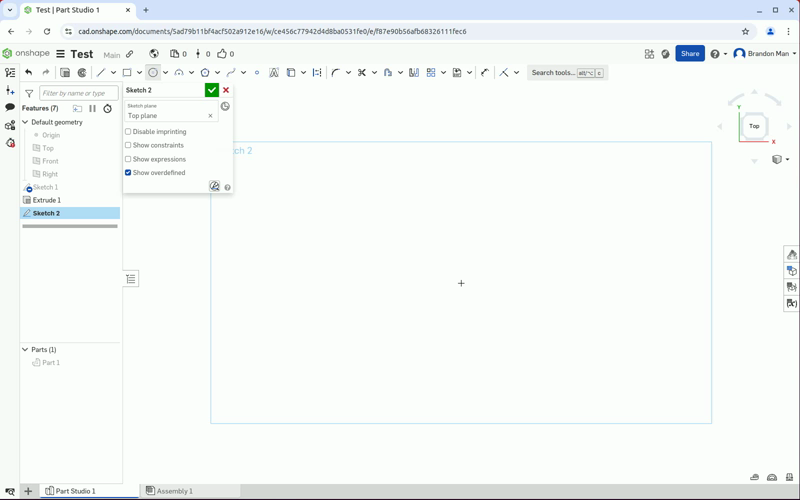
click(461, 282)
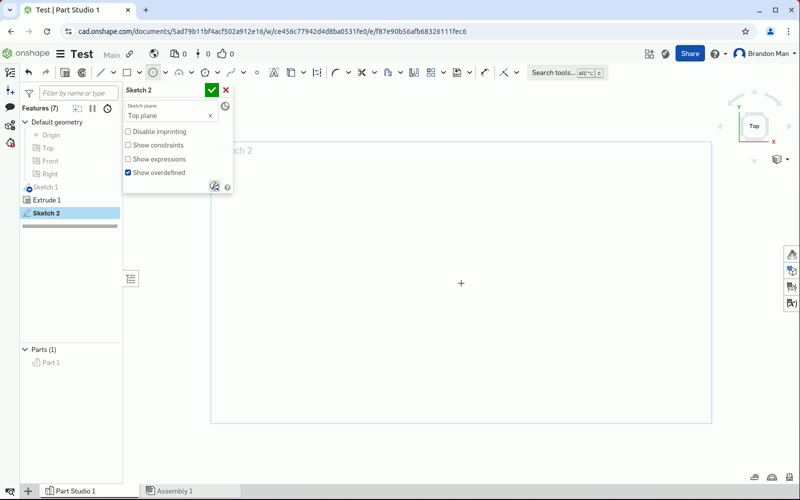
key_up(shift)
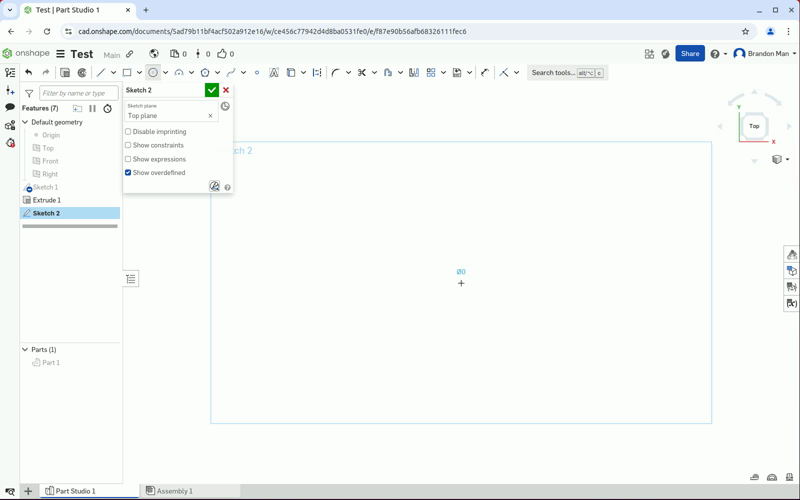
mouse_move(497, 282)
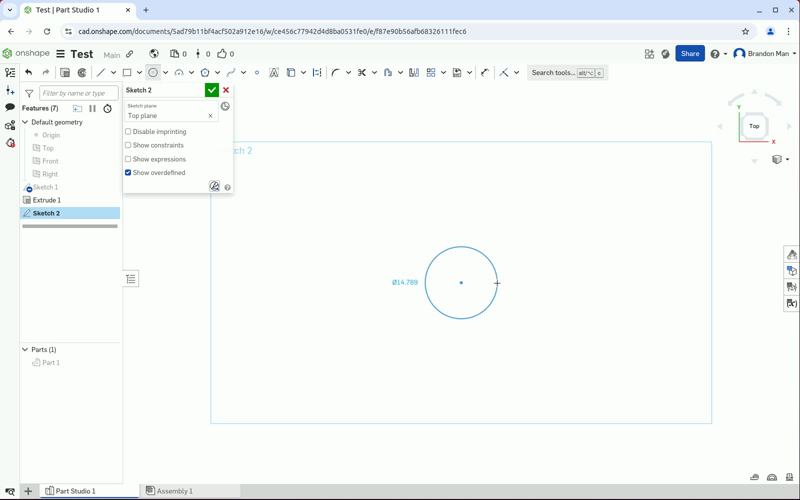
click(497, 282)
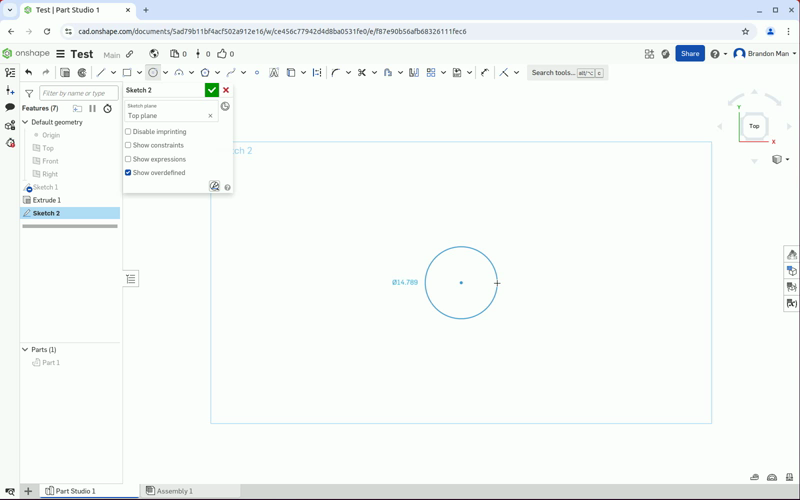
key(esc)
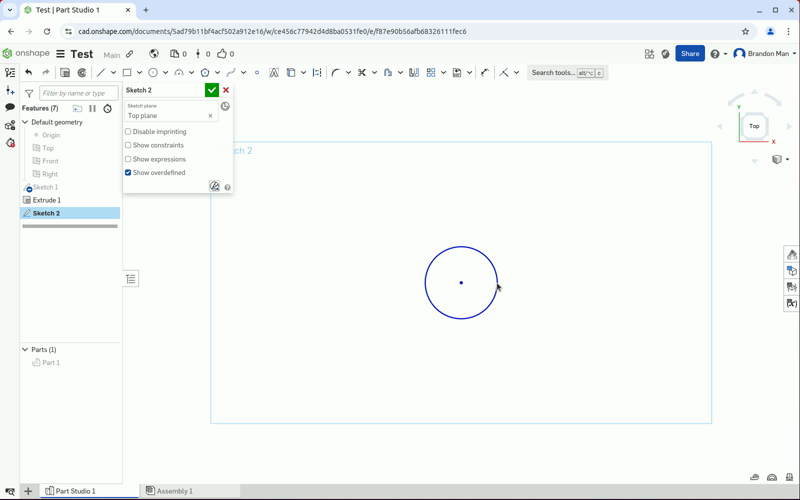
mouse_move(455, 270)
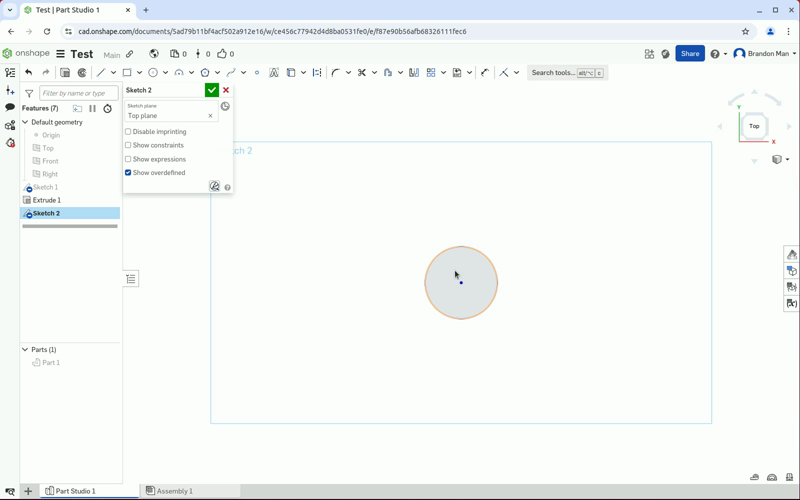
click(455, 270)
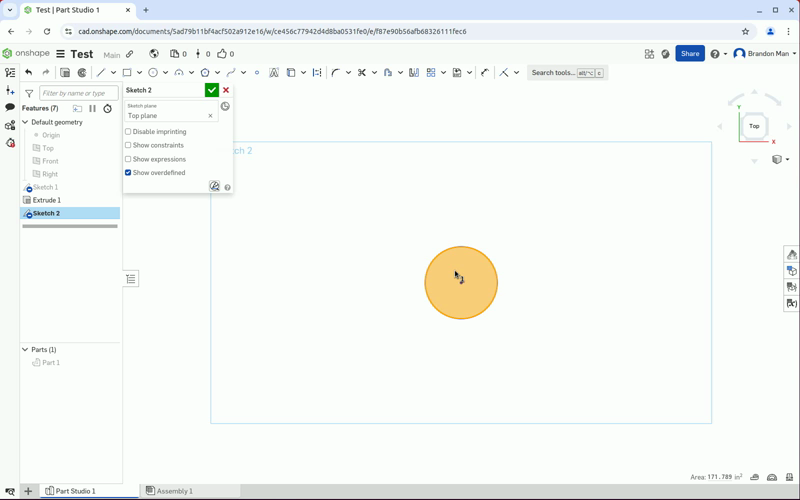
mouse_move(73, 352)
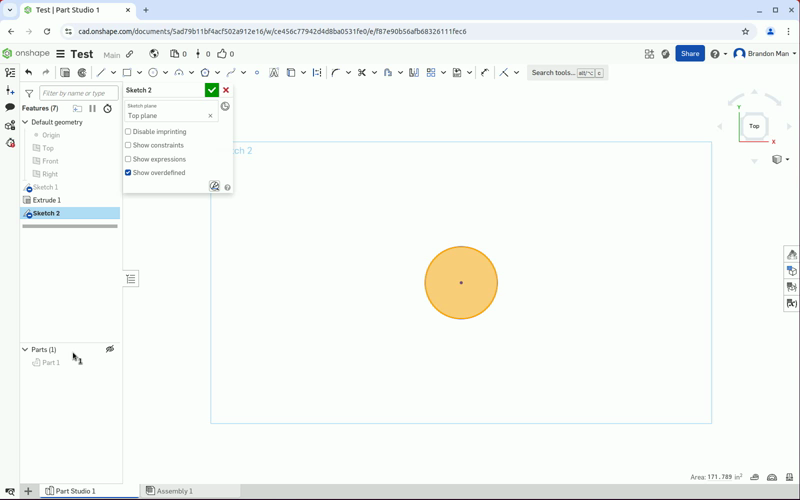
key(shift+y)
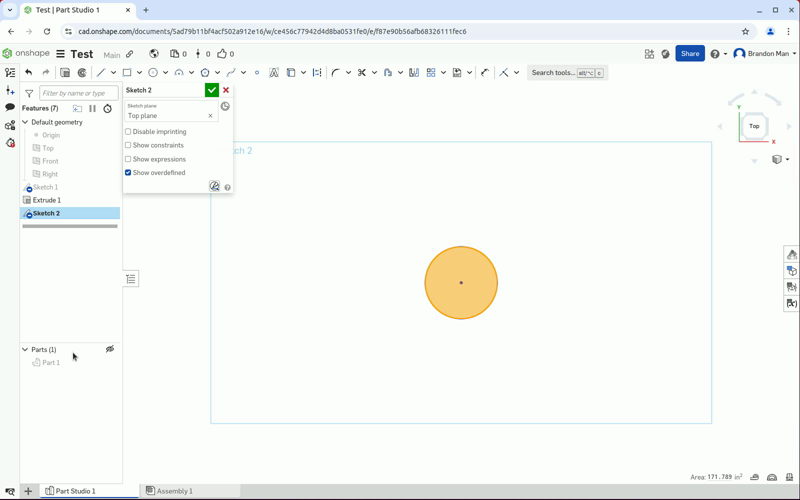
key(shift+e)
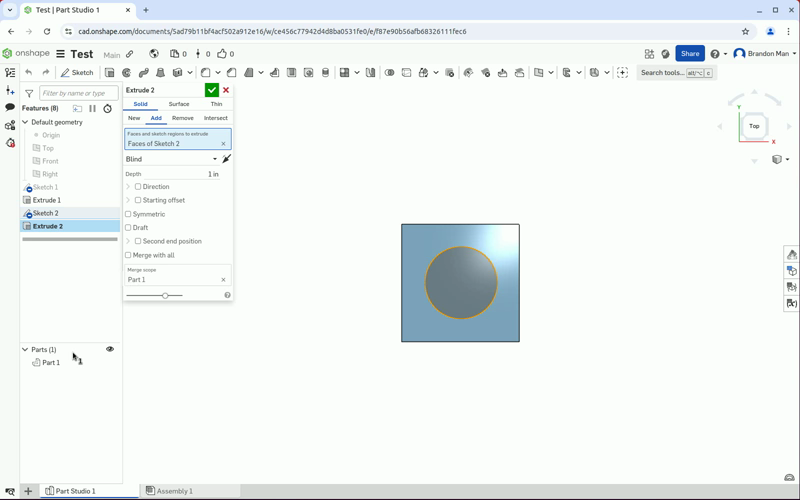
mouse_move(143, 106)
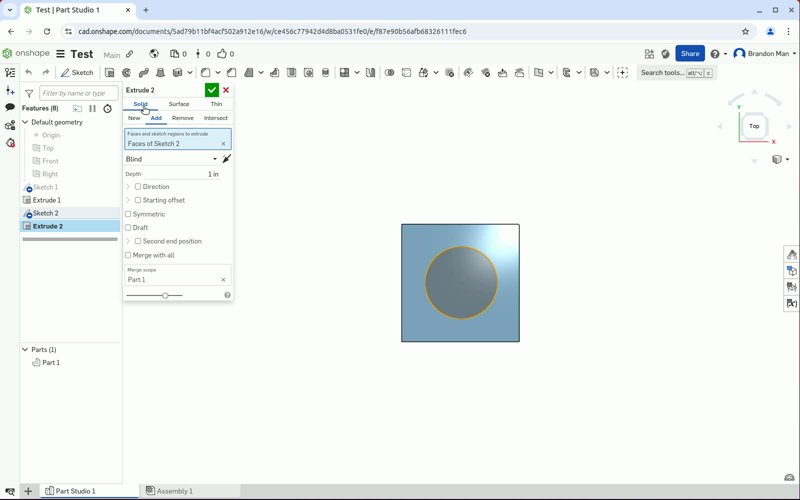
click(143, 106)
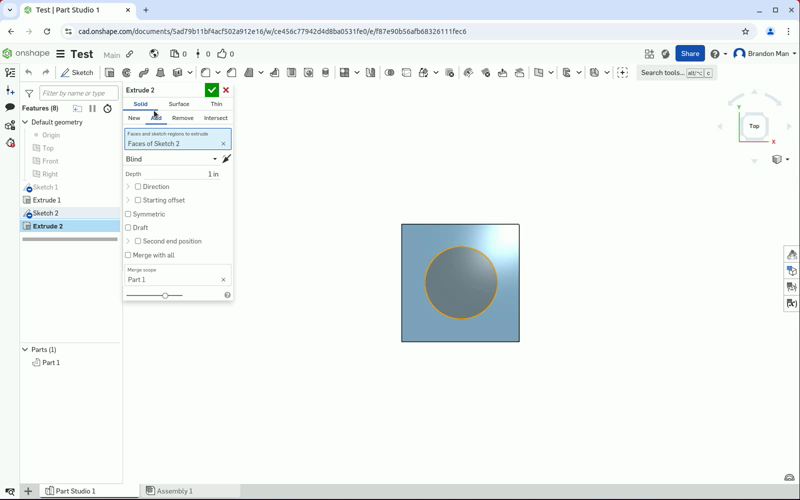
mouse_move(186, 120)
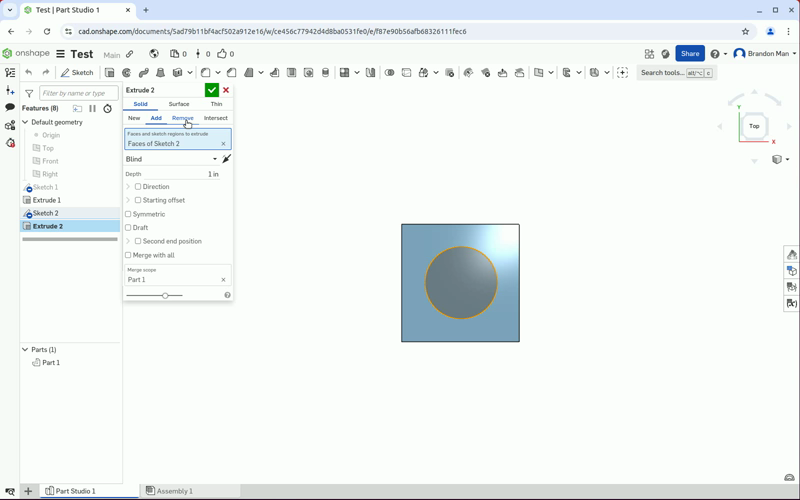
click(186, 120)
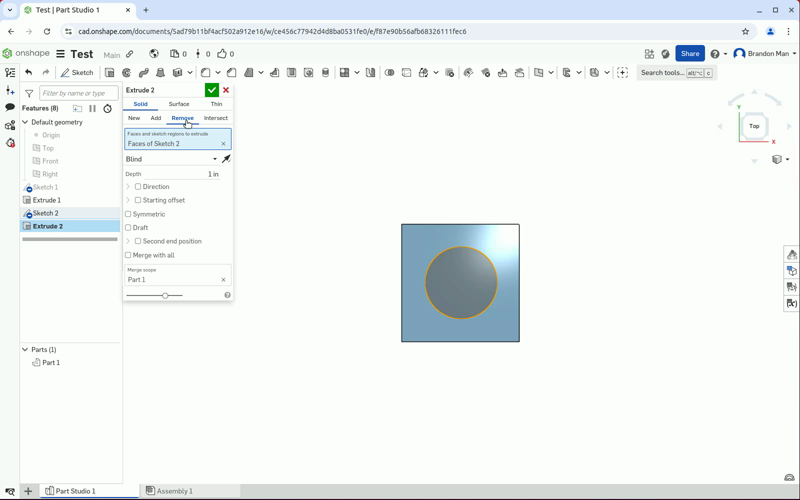
key(tab, 4)
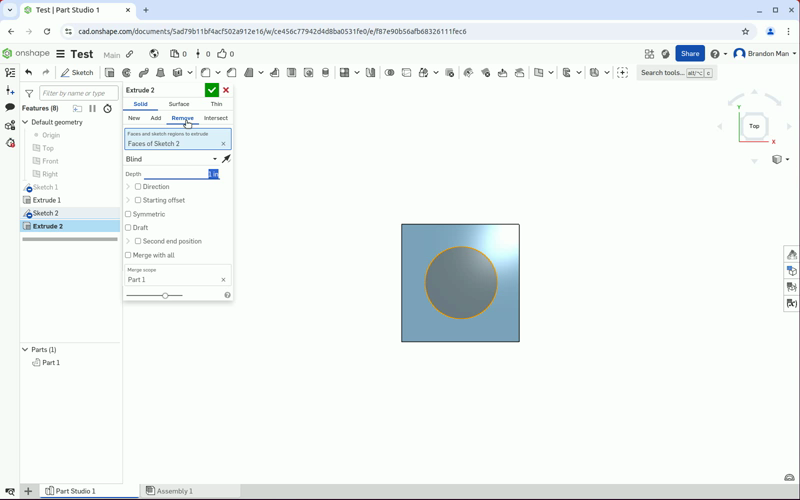
text(24.071)
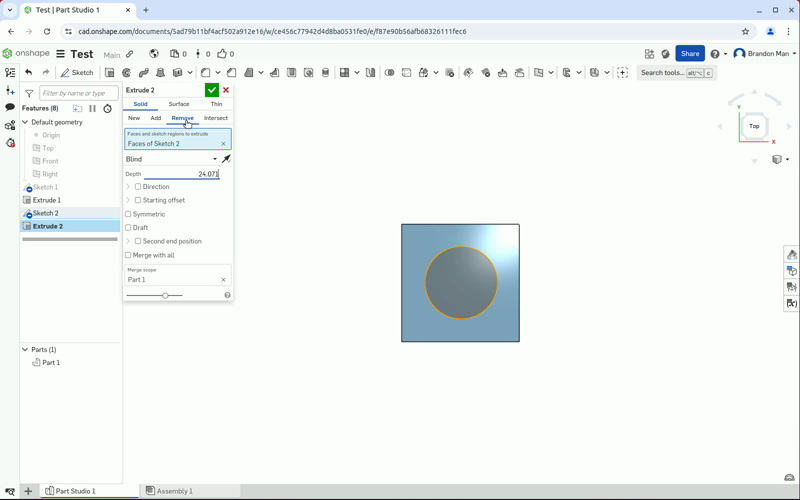
key(tab, 6)
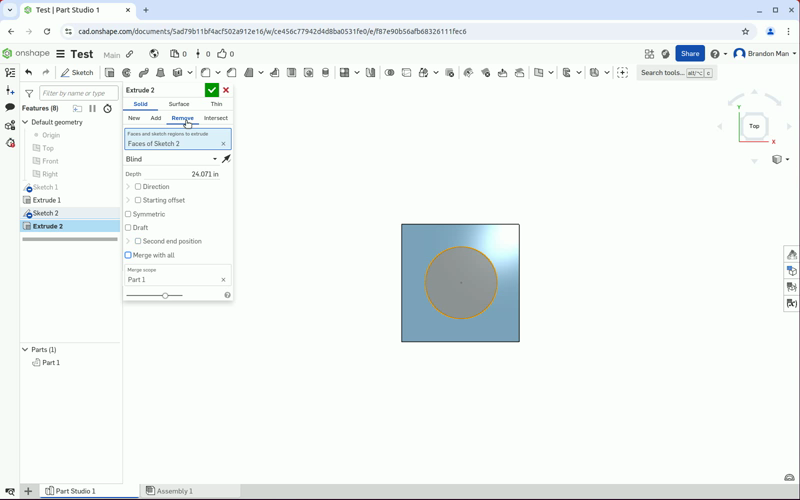
key(space)
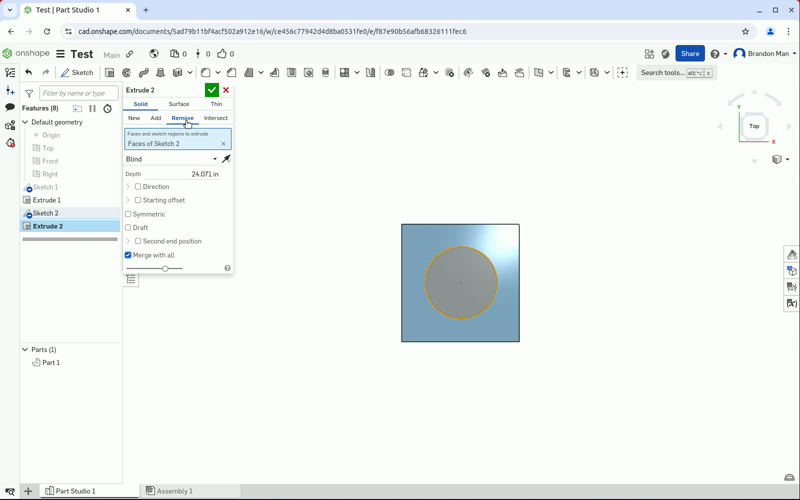
key(enter)
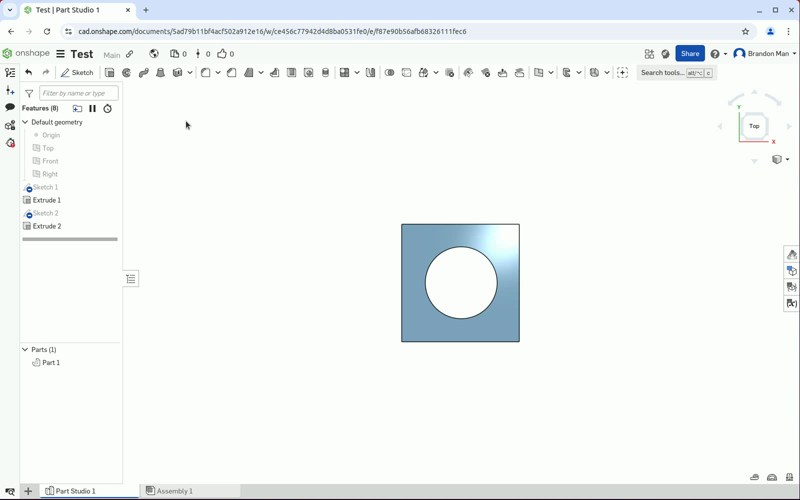
key(shift+h)
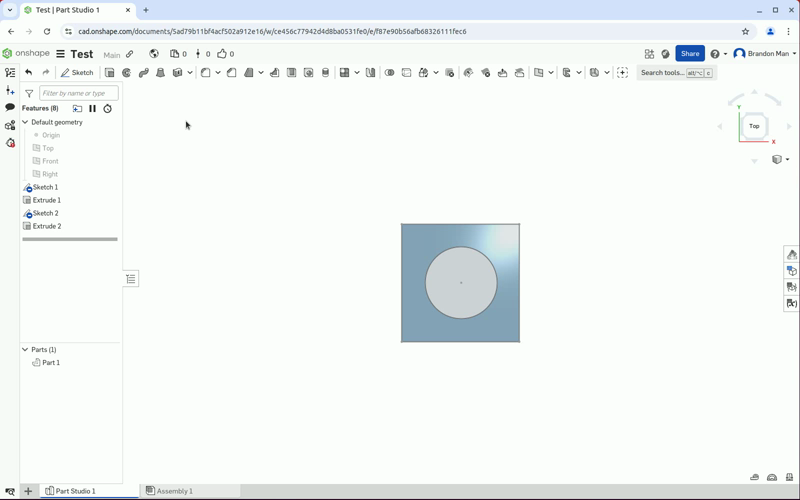
key(shift+h)
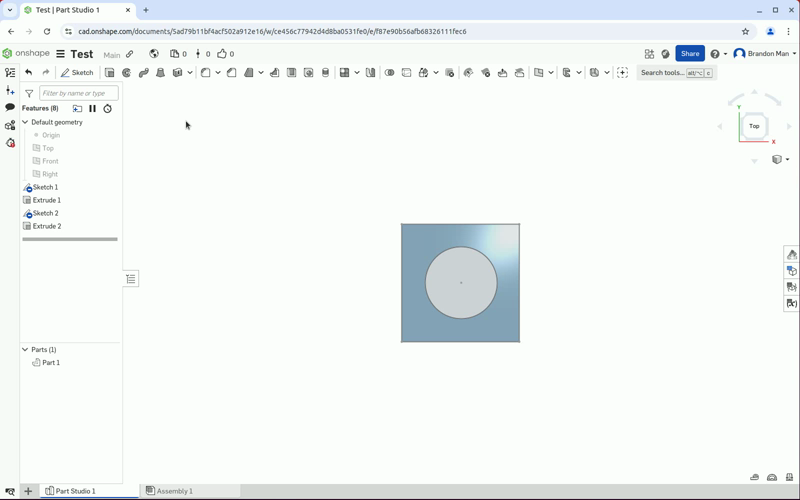
key(shift+7)
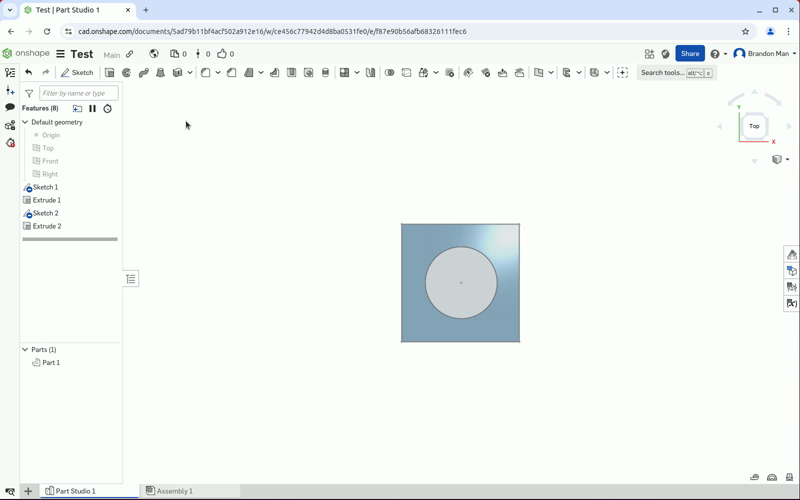
key(up, 3)
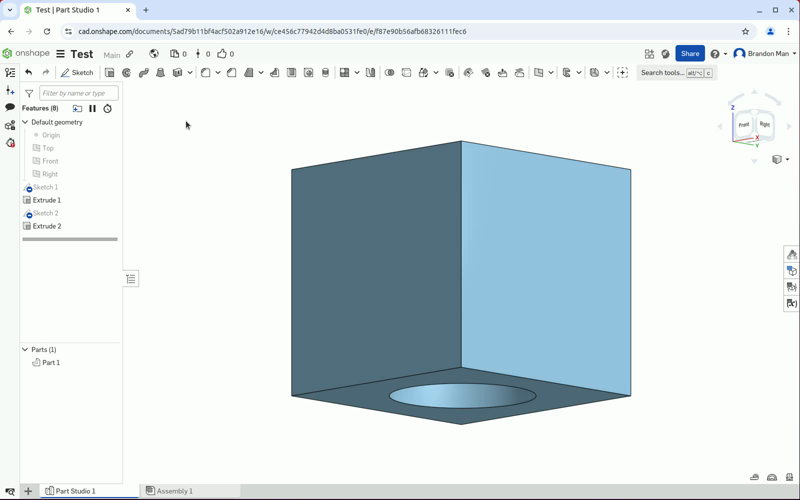
key(left, 3)
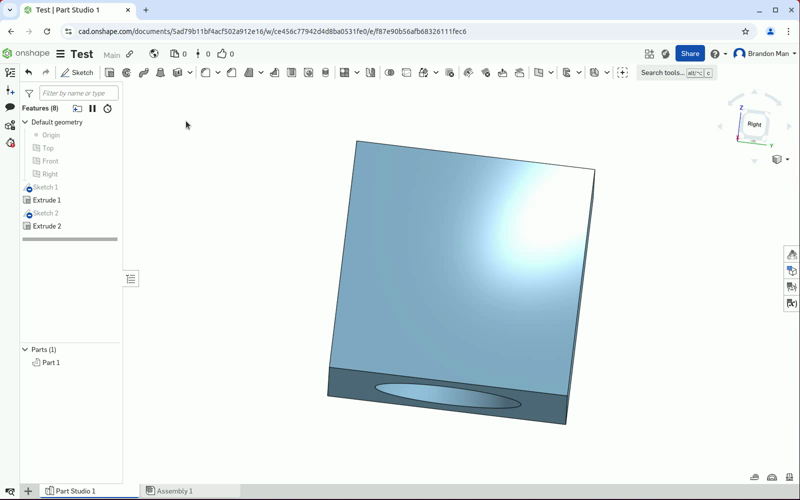
key(right, 3)
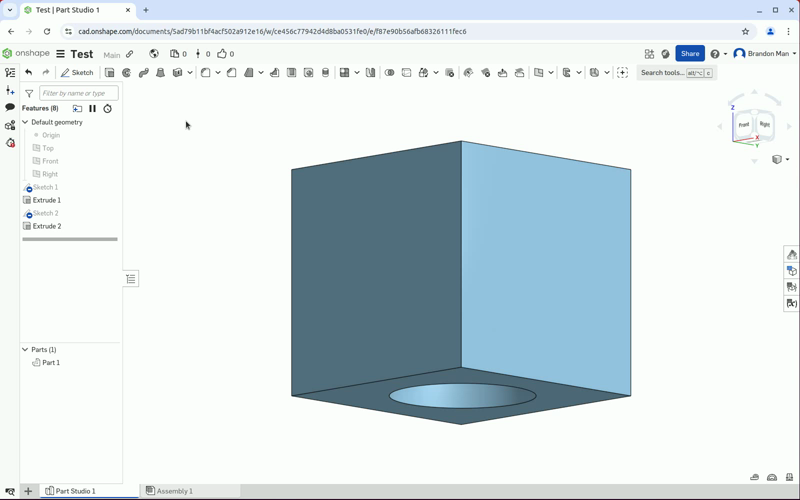
key(down, 3)
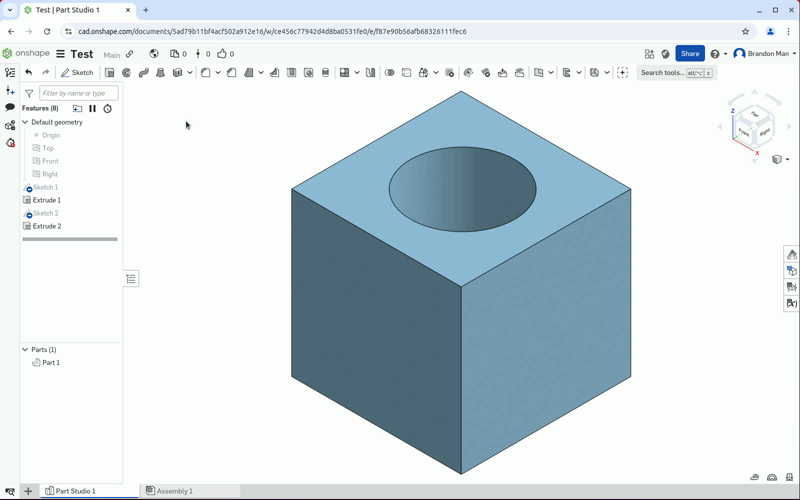
mouse_move(73, 189)
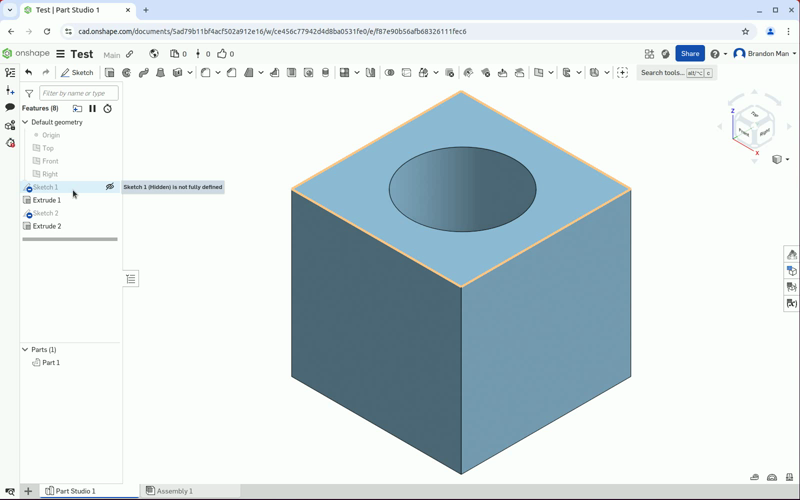
click(73, 189)